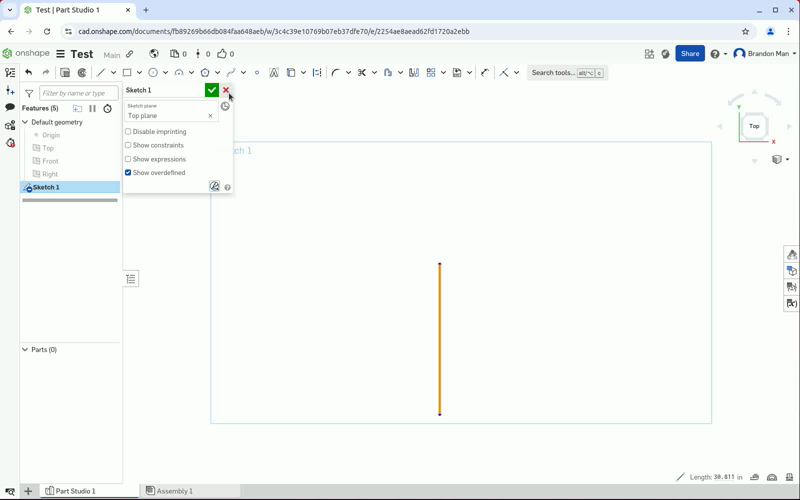
key(shift+h)
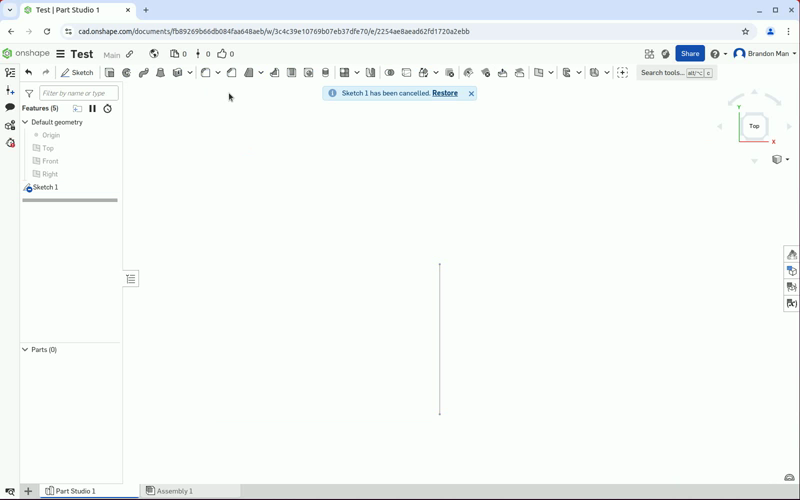
key(shift+s)
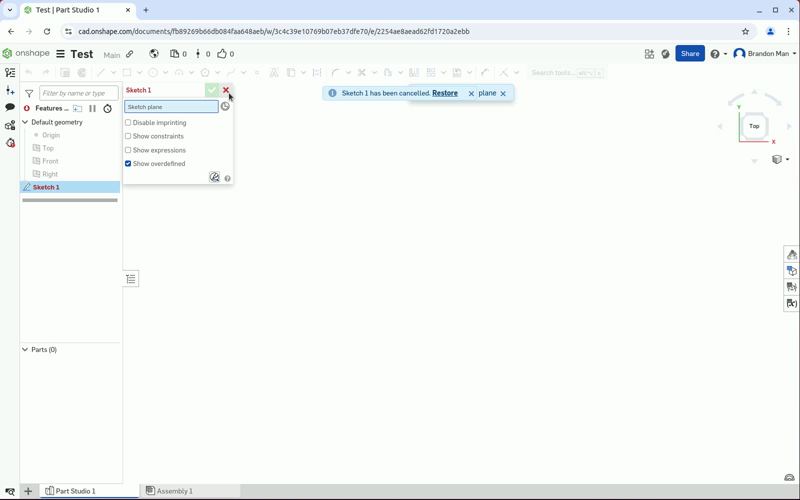
mouse_move(73, 150)
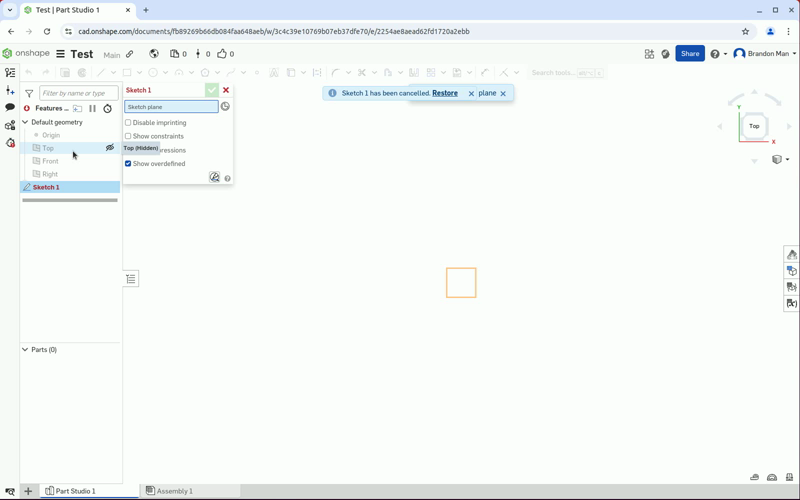
click(73, 150)
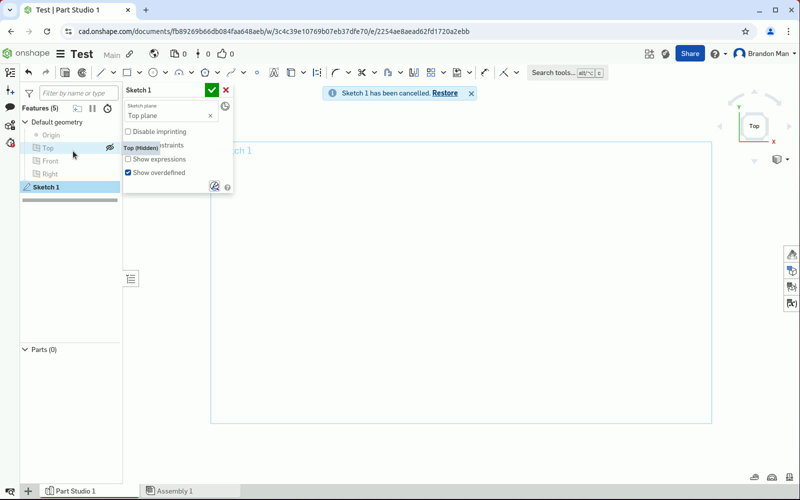
mouse_move(73, 352)
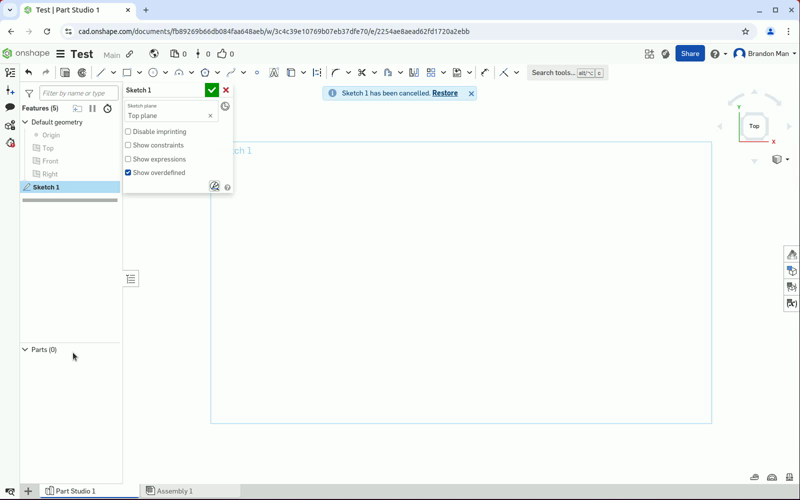
key(y)
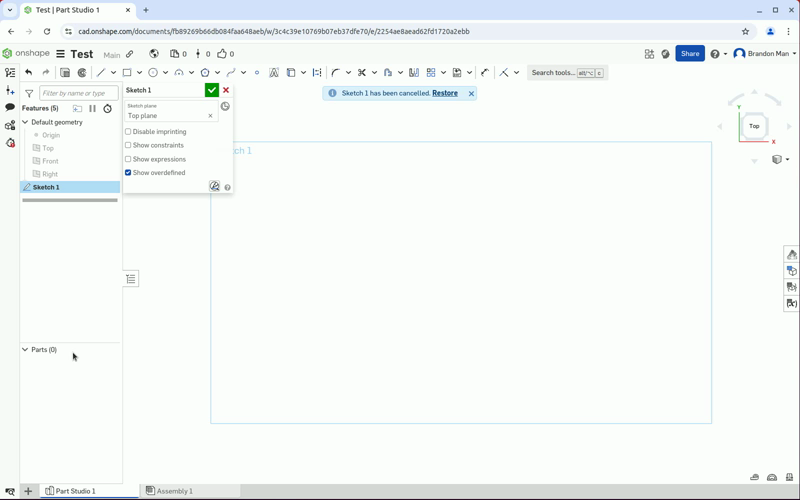
key(c)
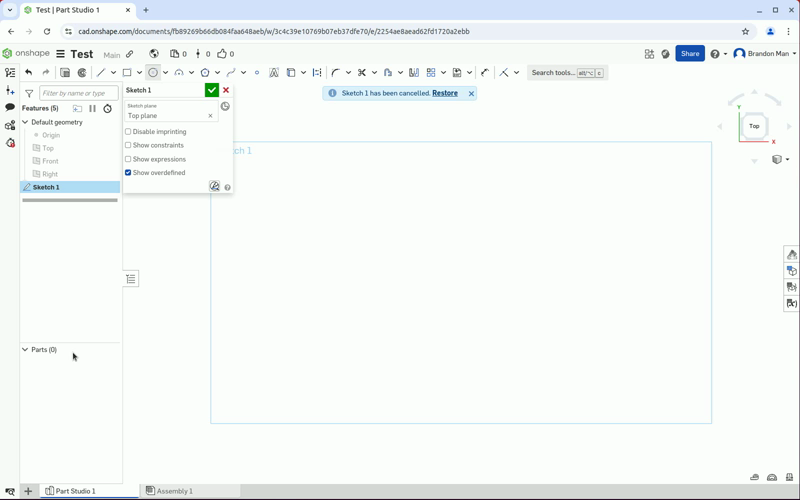
key_down(shift)
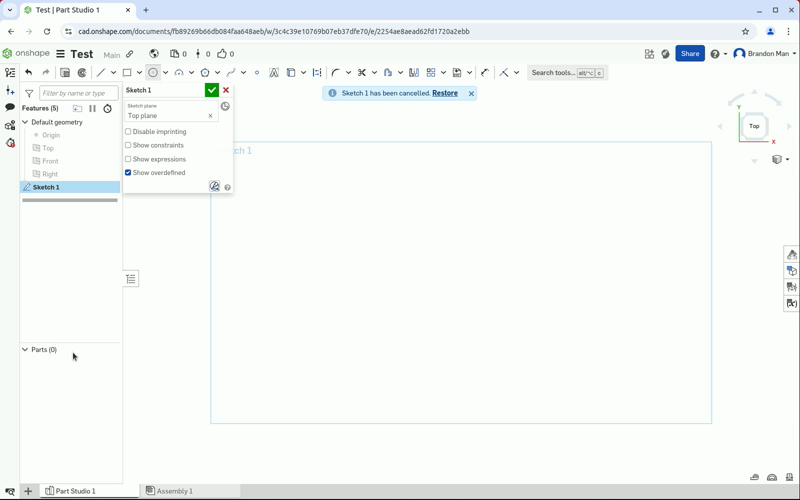
mouse_move(461, 282)
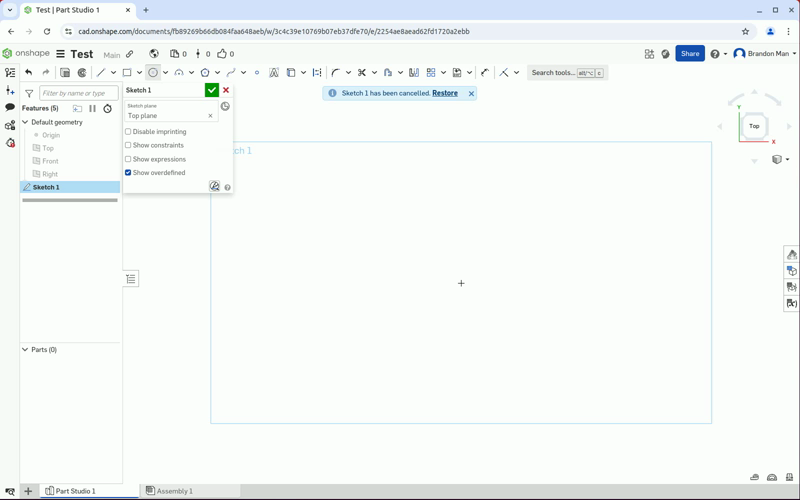
click(461, 282)
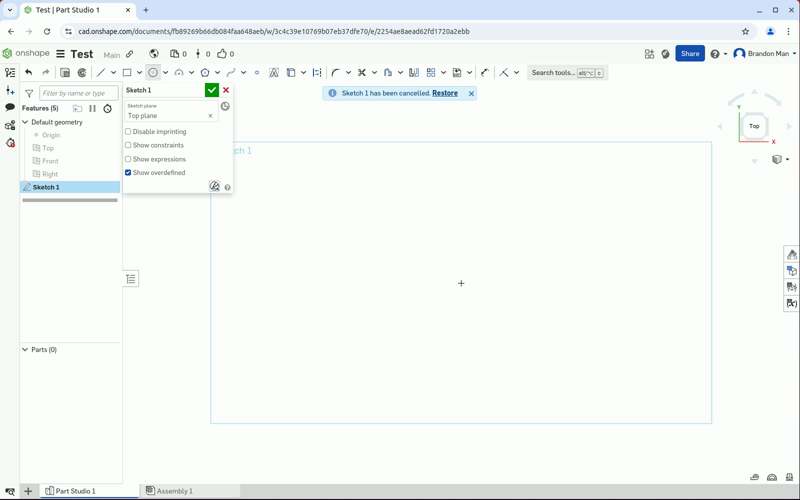
key_up(shift)
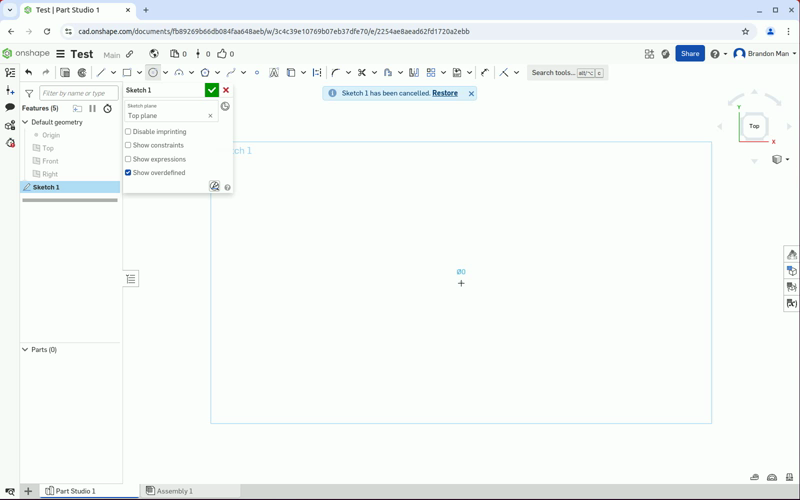
mouse_move(566, 282)
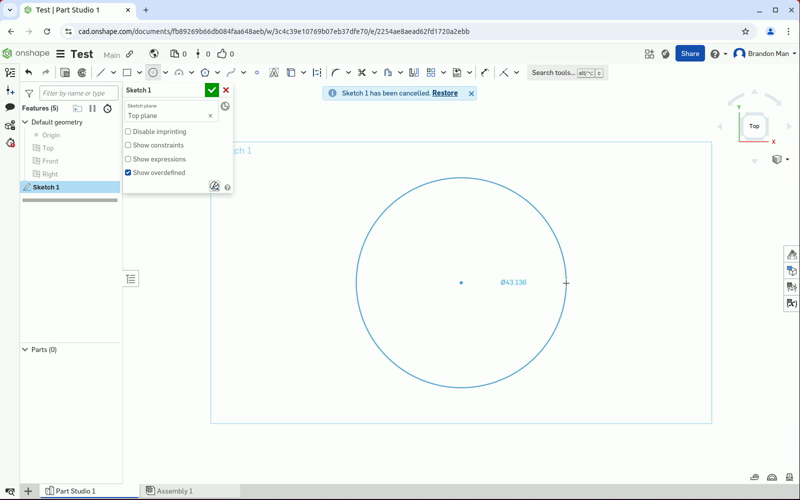
click(566, 282)
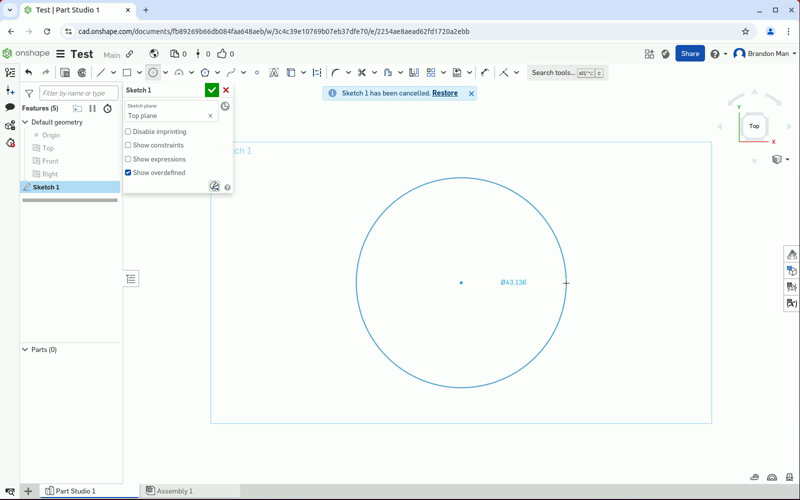
key(esc)
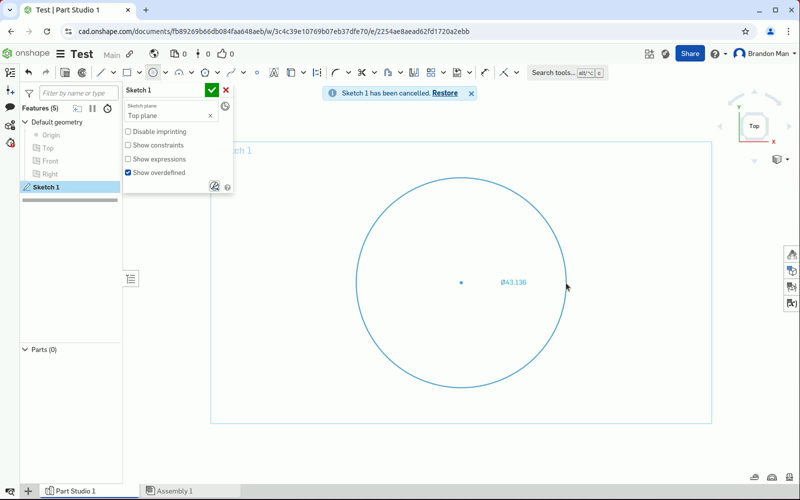
key(c)
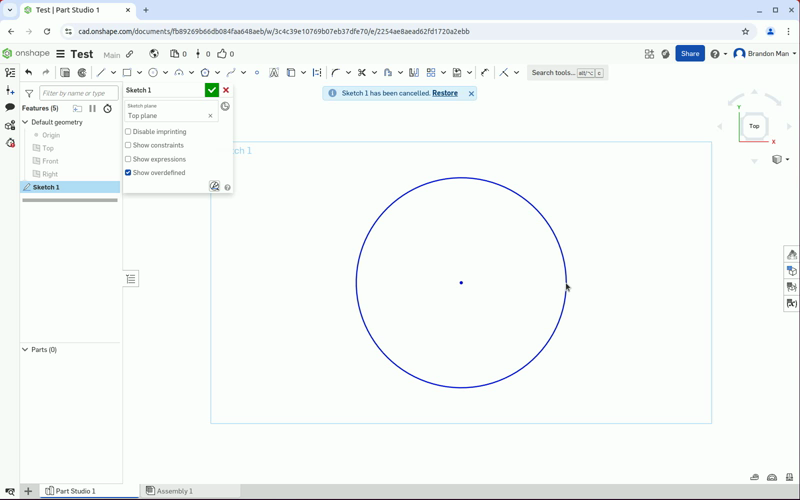
key_down(shift)
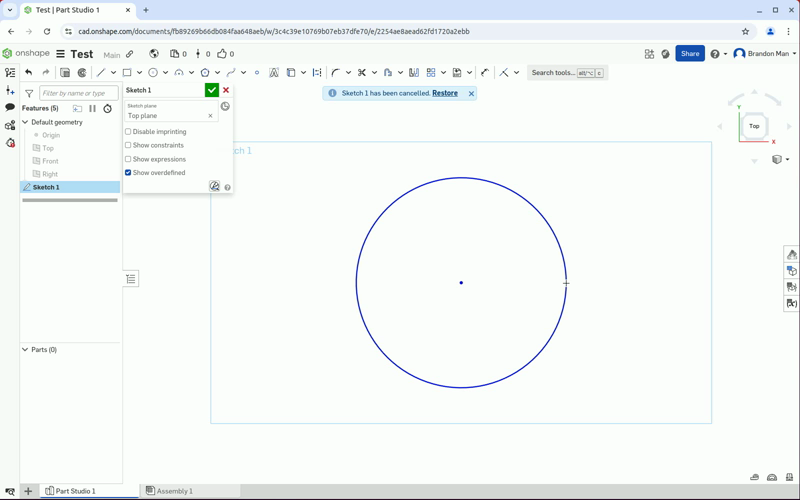
mouse_move(461, 282)
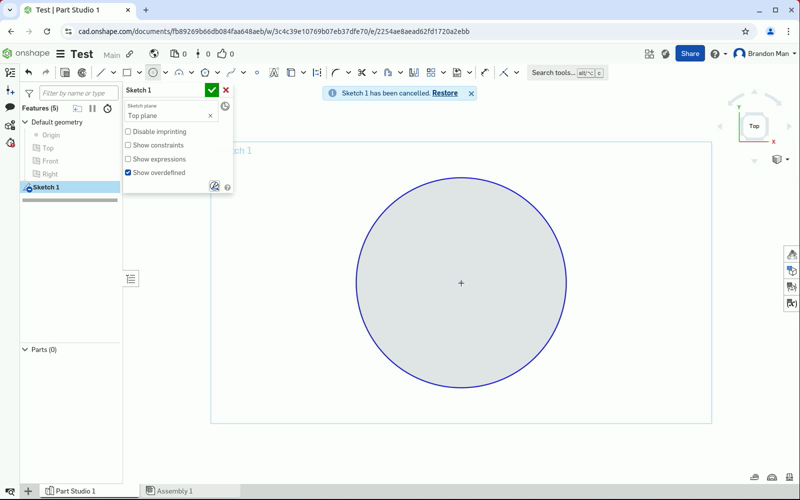
click(461, 282)
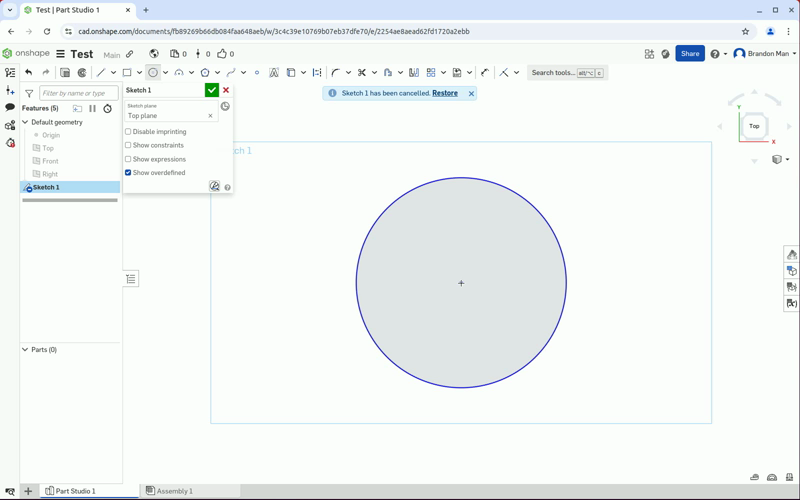
key_up(shift)
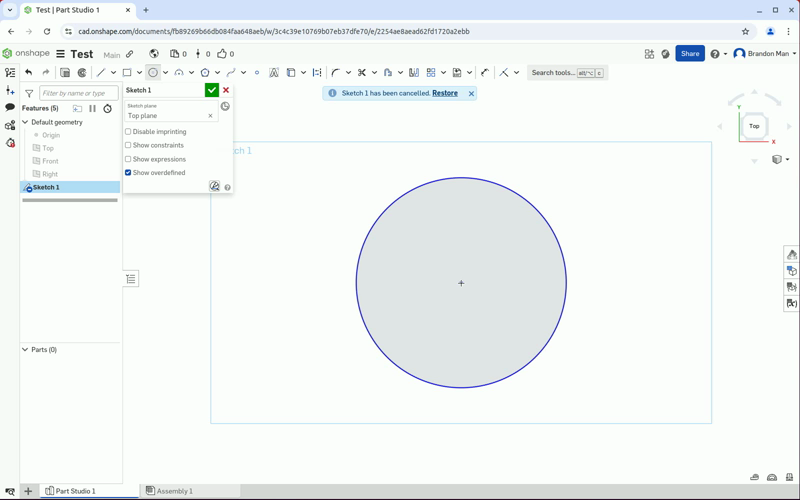
mouse_move(507, 282)
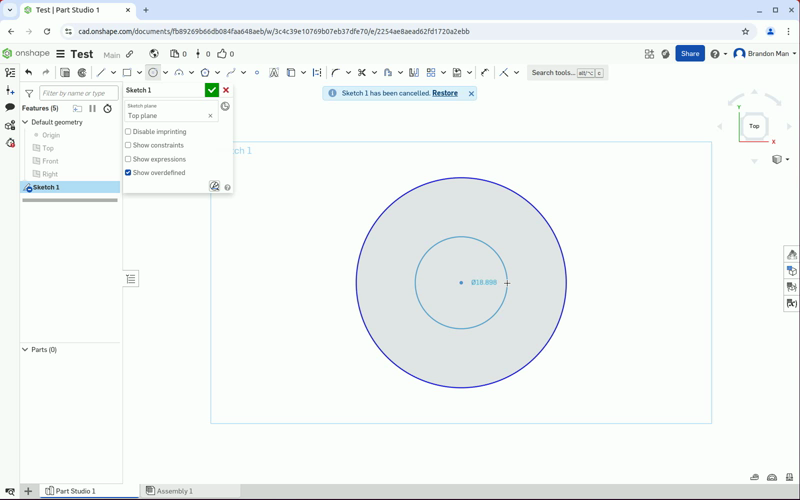
click(507, 282)
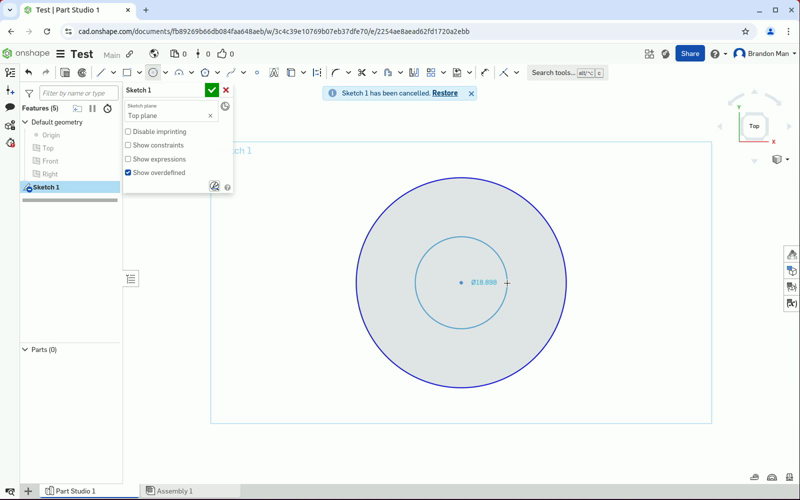
key(esc)
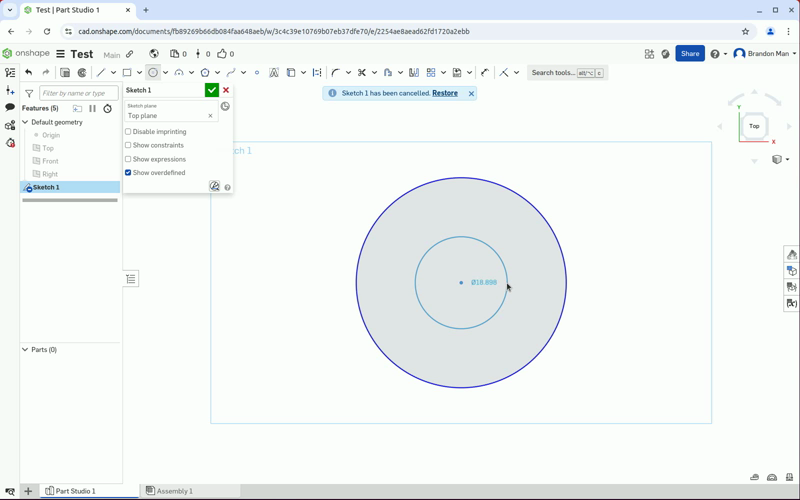
mouse_move(423, 215)
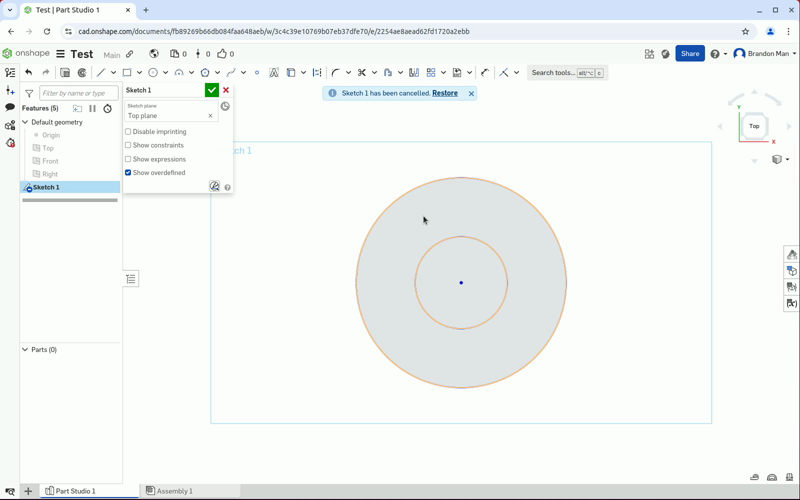
click(423, 215)
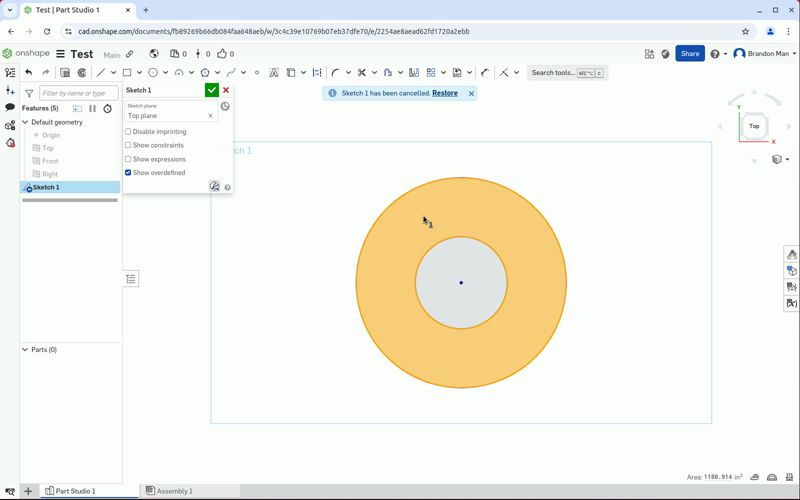
mouse_move(73, 352)
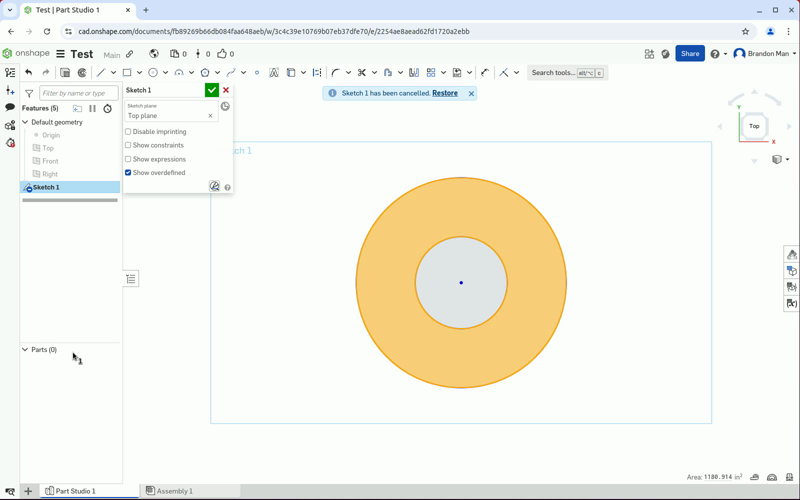
key(shift+y)
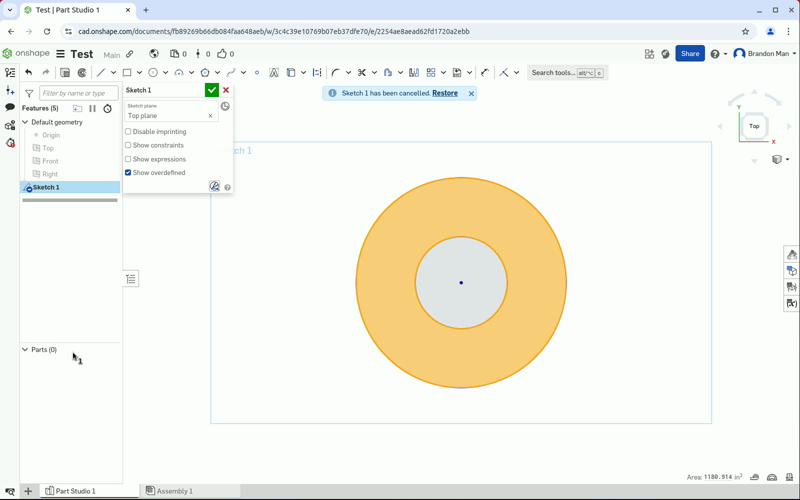
key(shift+e)
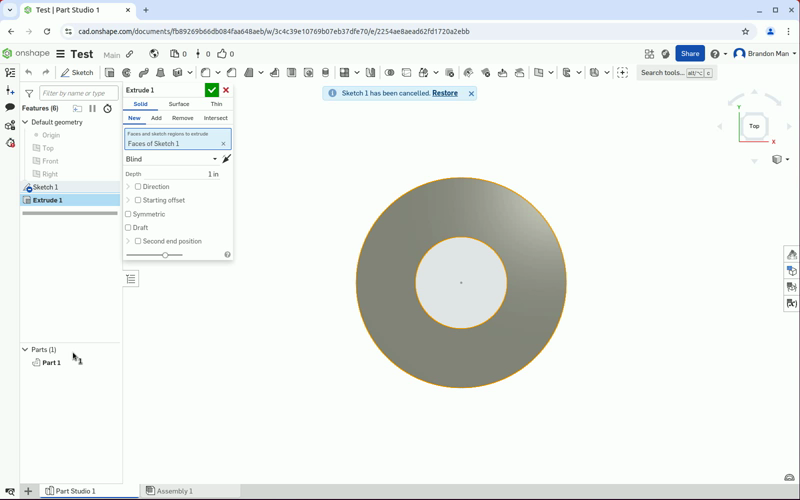
mouse_move(143, 106)
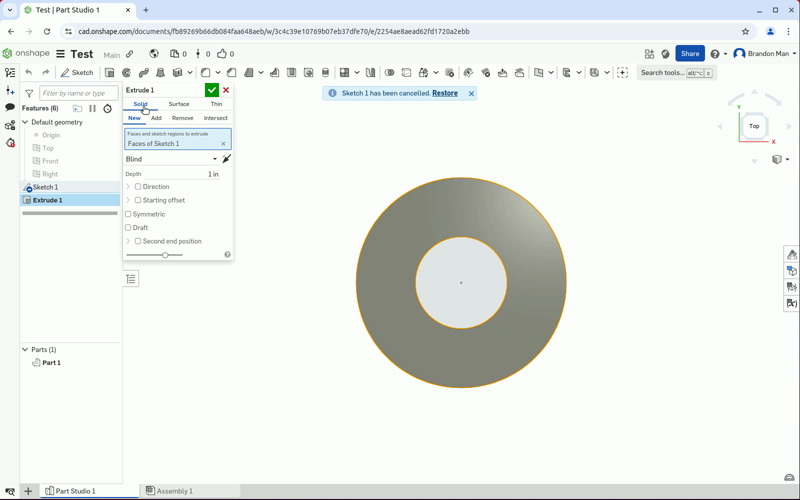
click(143, 106)
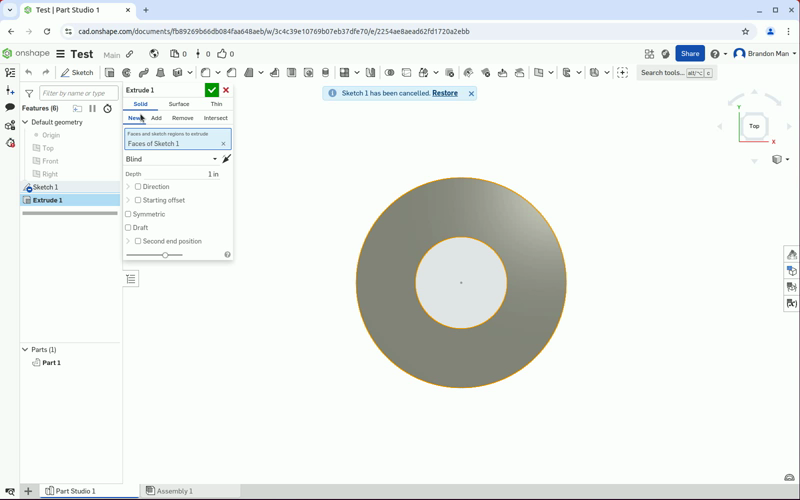
mouse_move(137, 120)
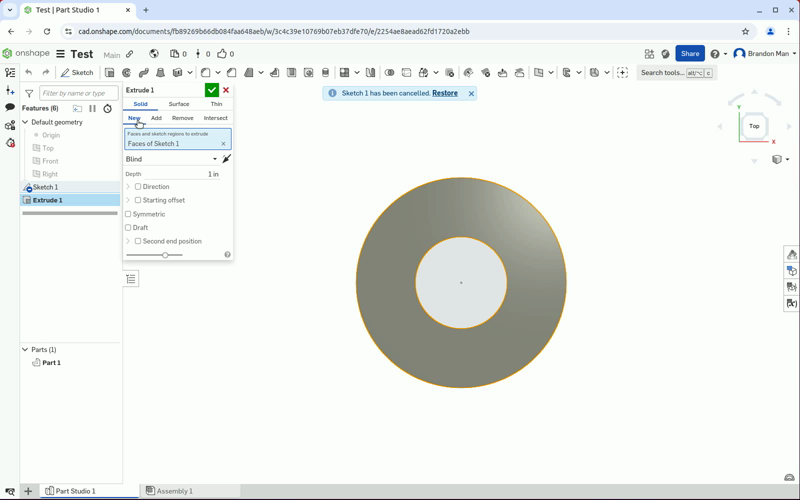
click(137, 120)
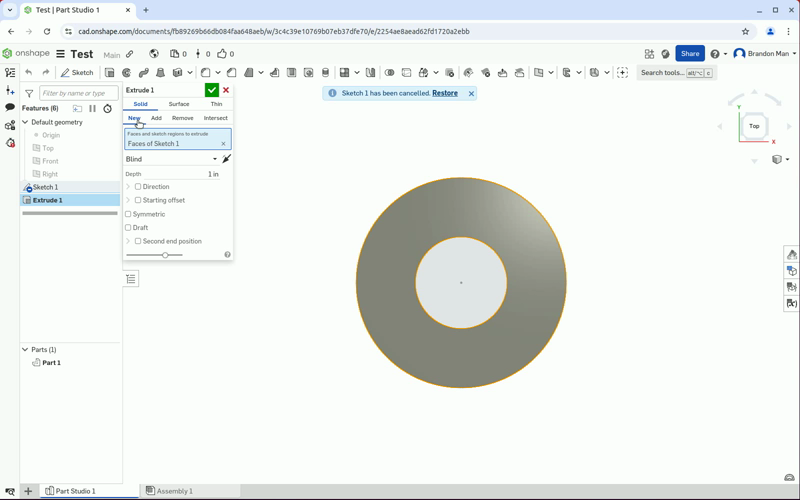
key(tab, 4)
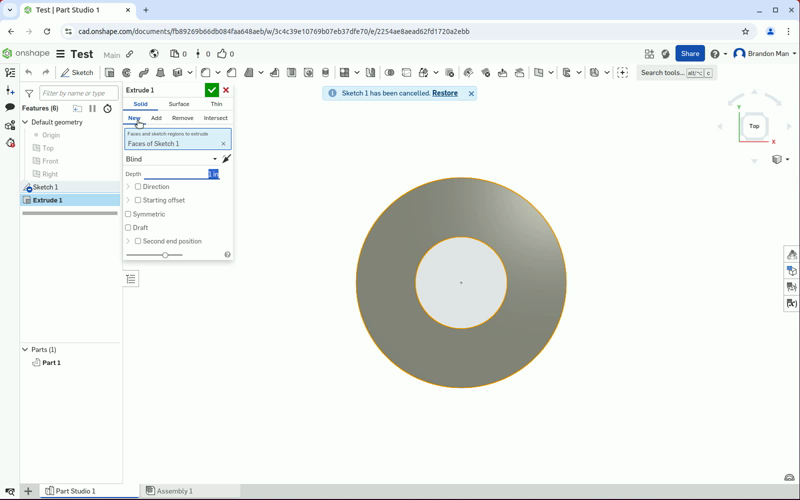
text(15.165)
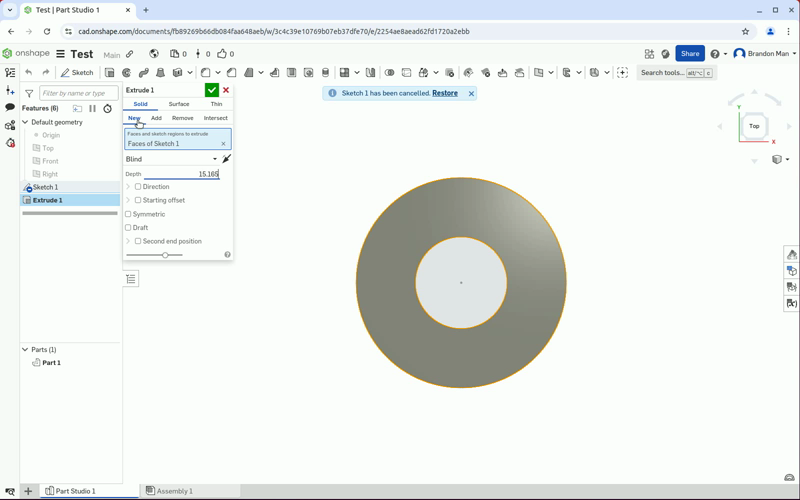
key(enter)
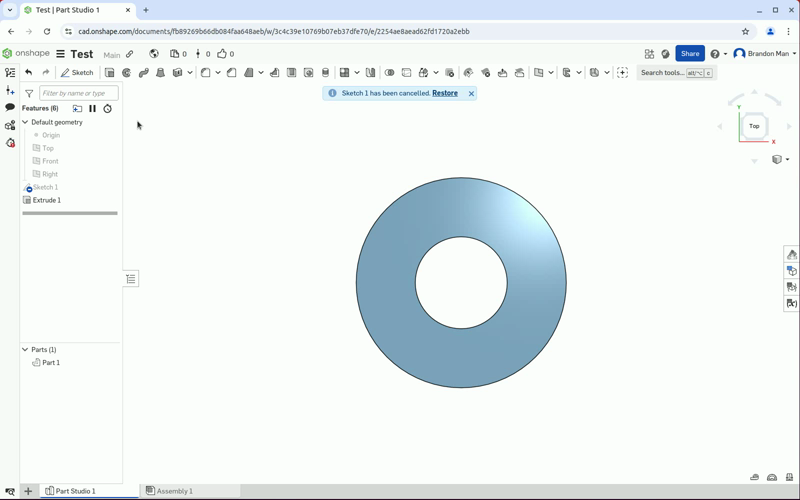
key(shift+h)
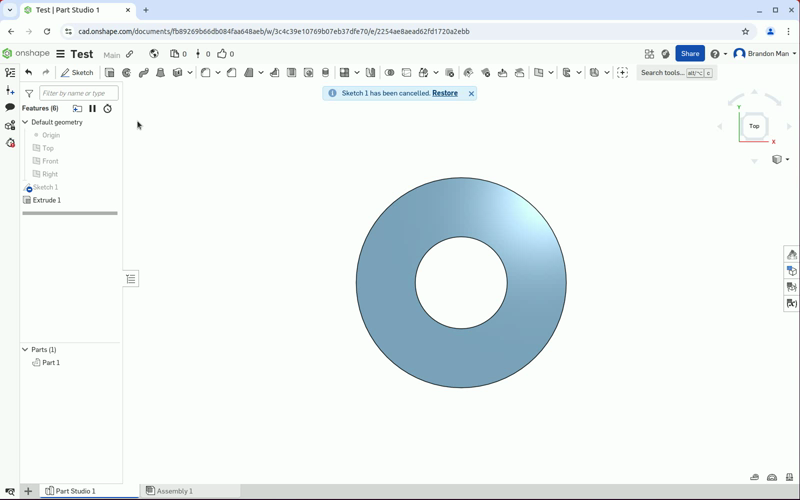
key(shift+h)
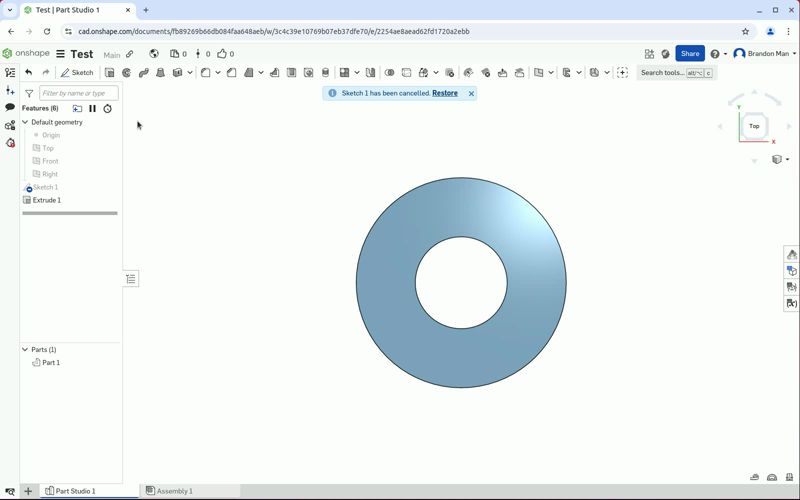
mouse_move(73, 189)
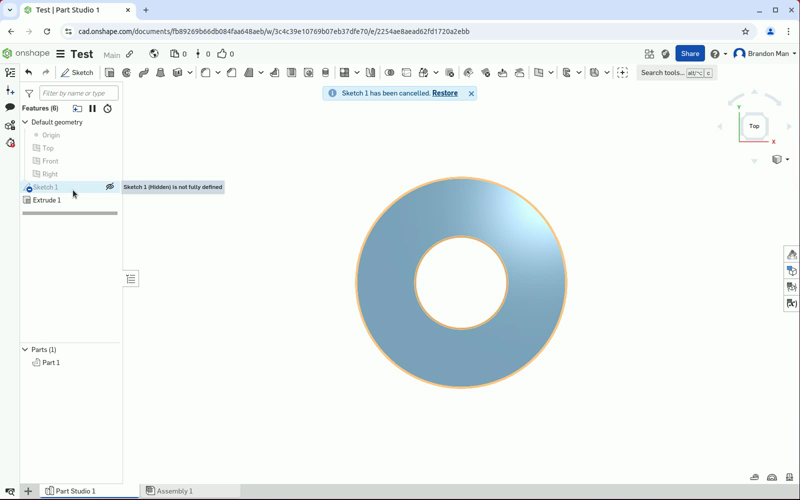
click(73, 189)
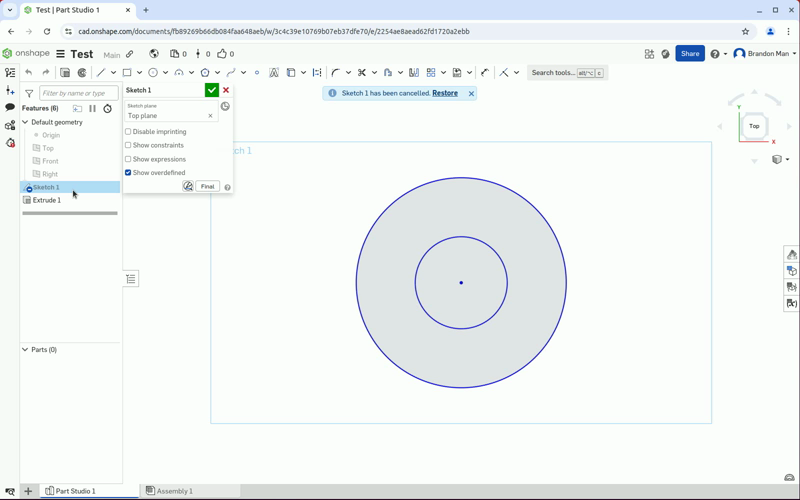
mouse_move(229, 92)
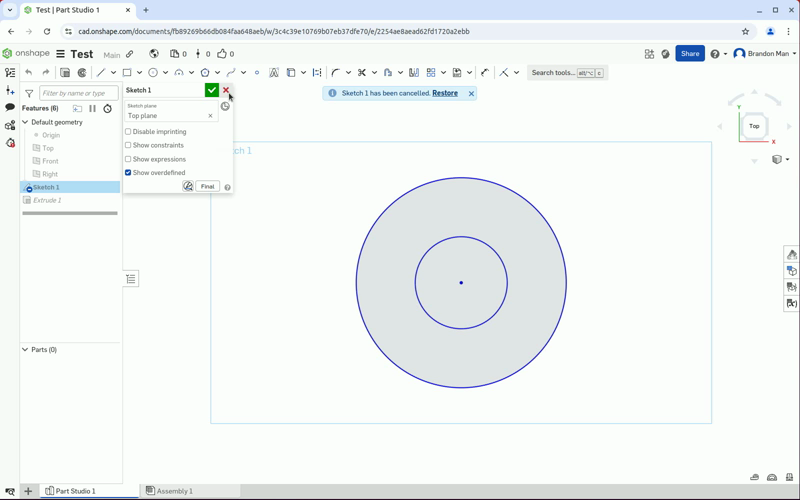
click(229, 92)
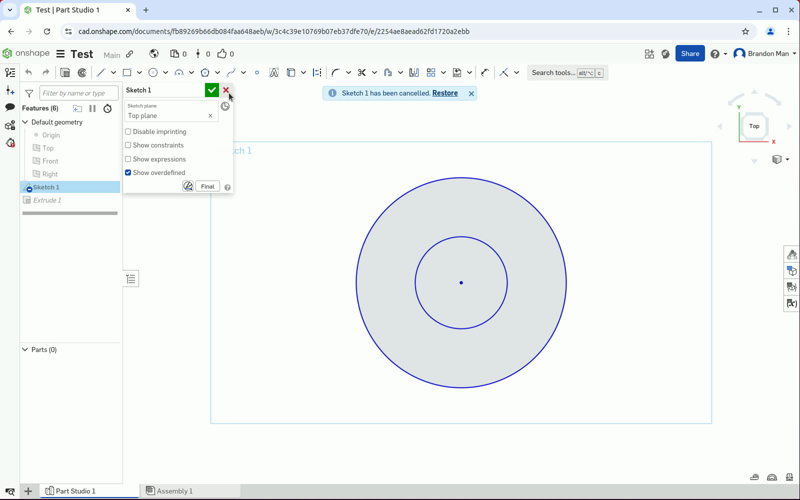
key(shift+s)
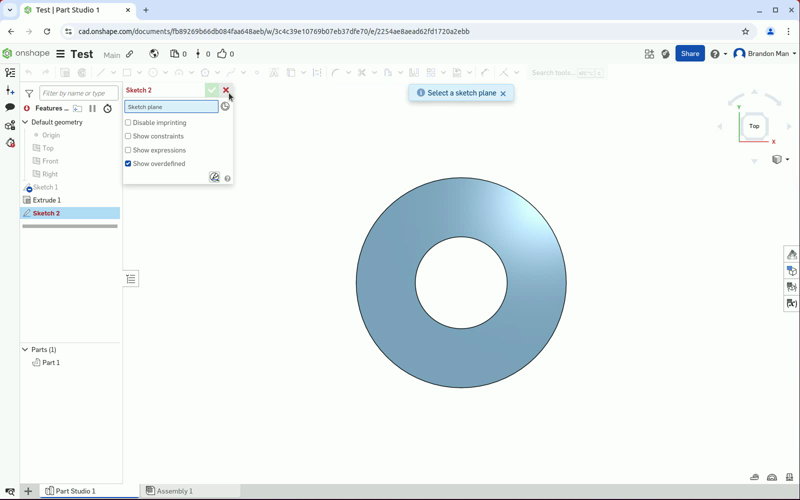
mouse_move(73, 150)
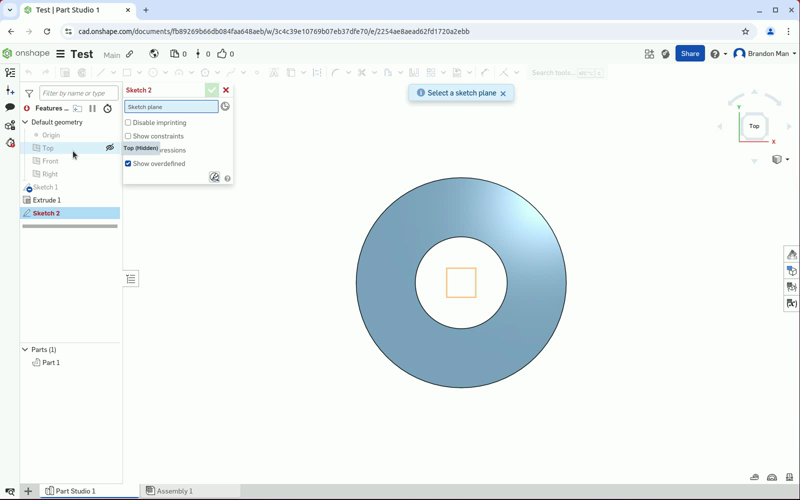
click(73, 150)
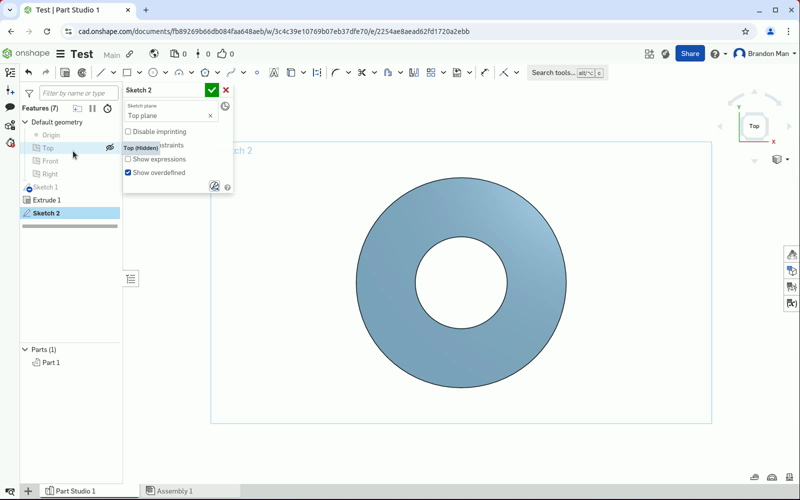
mouse_move(73, 352)
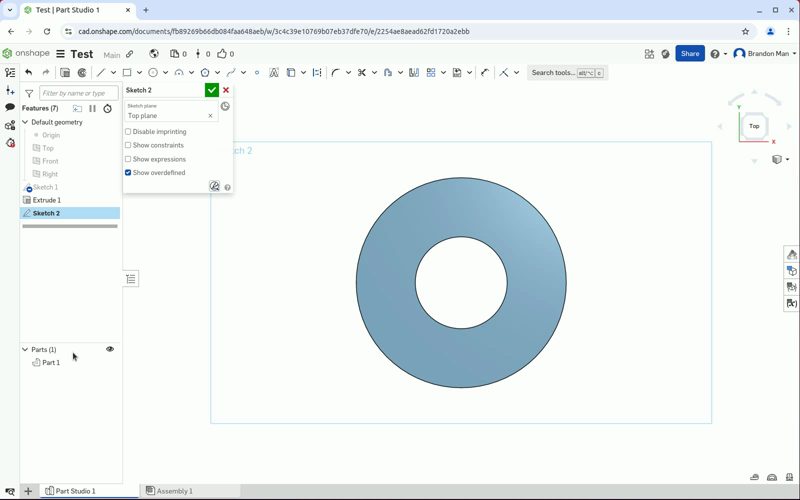
key(y)
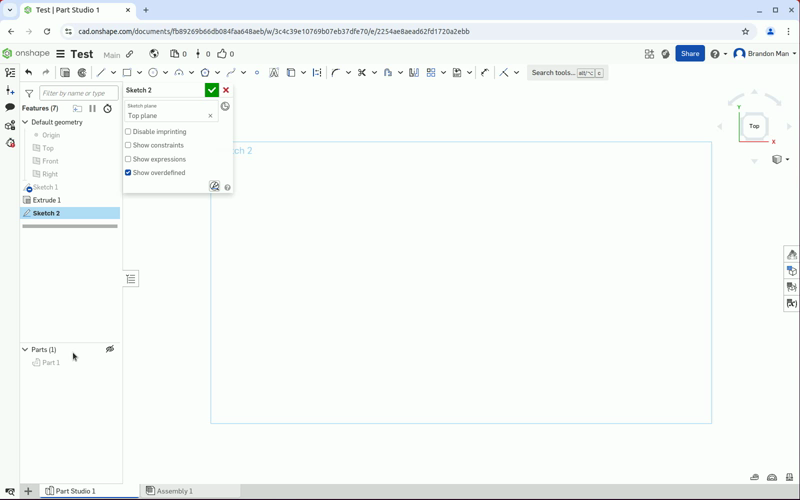
key(c)
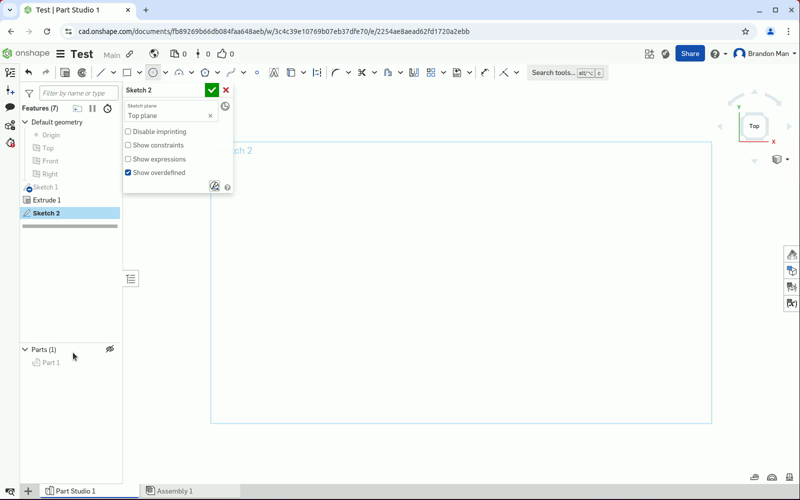
key_down(shift)
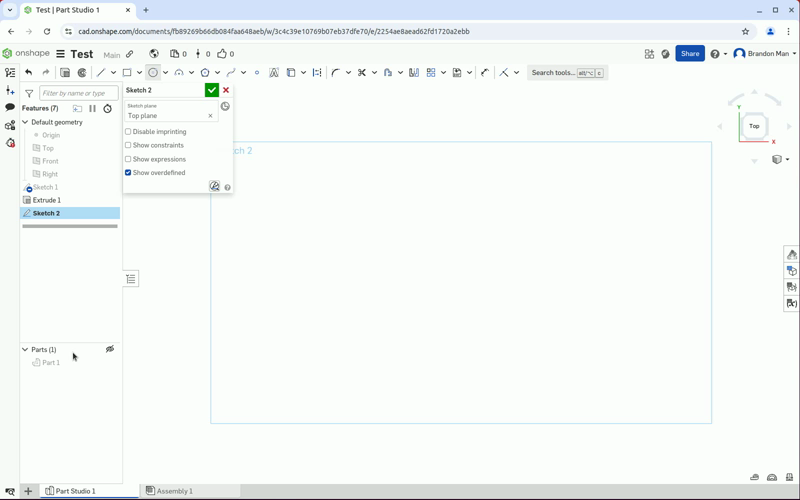
mouse_move(461, 282)
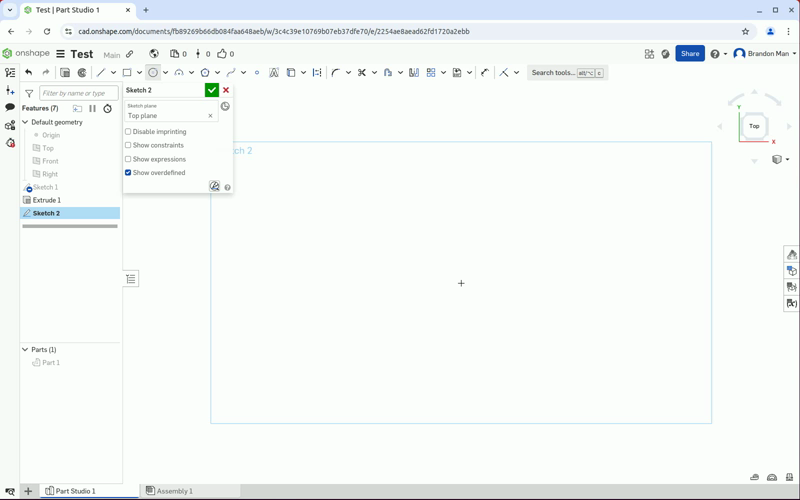
click(461, 282)
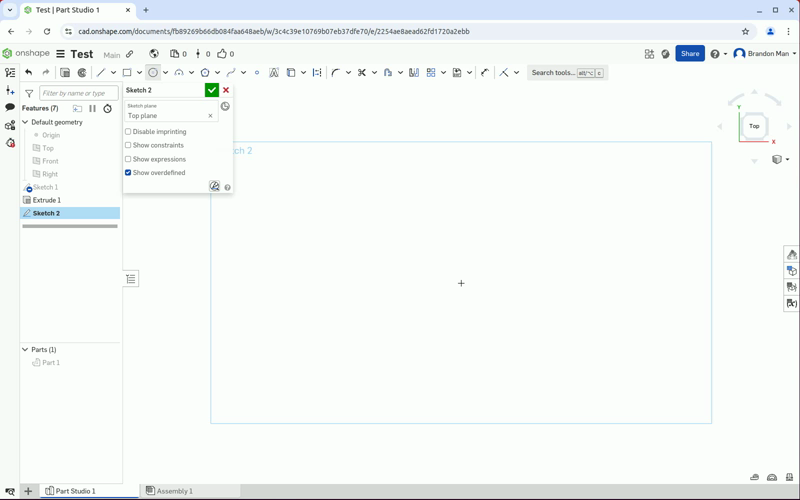
key_up(shift)
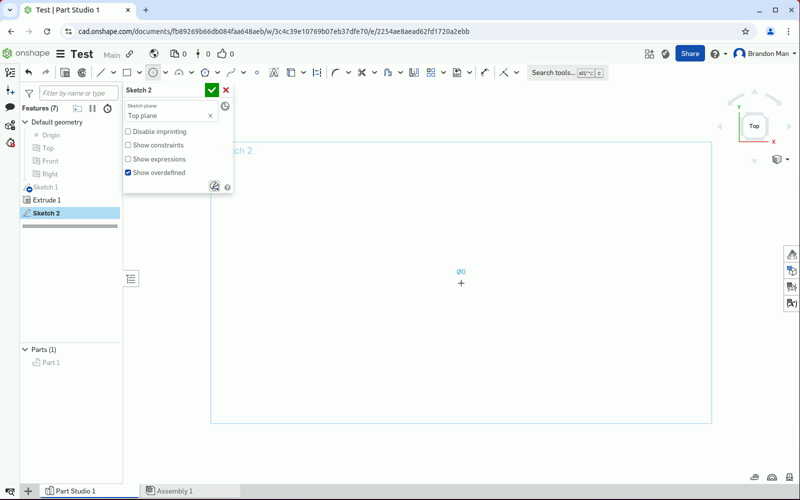
mouse_move(532, 282)
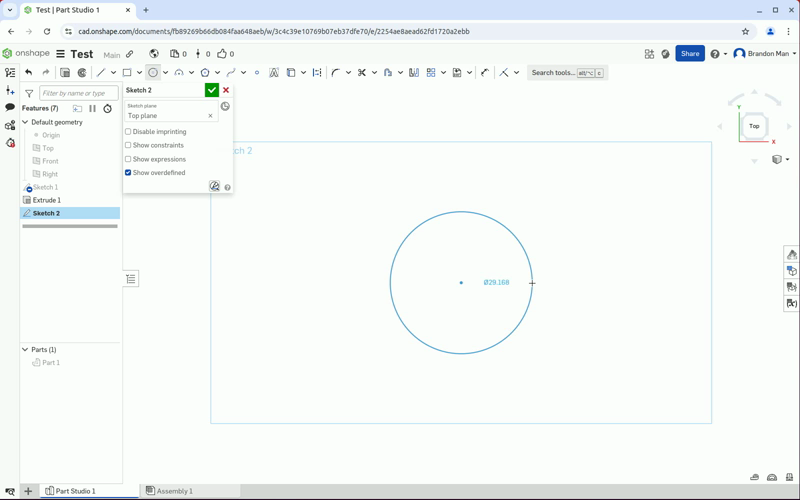
click(532, 282)
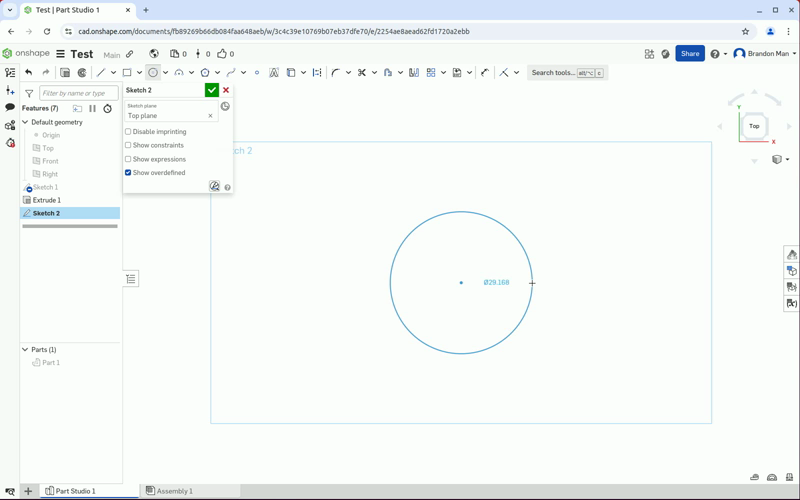
key(esc)
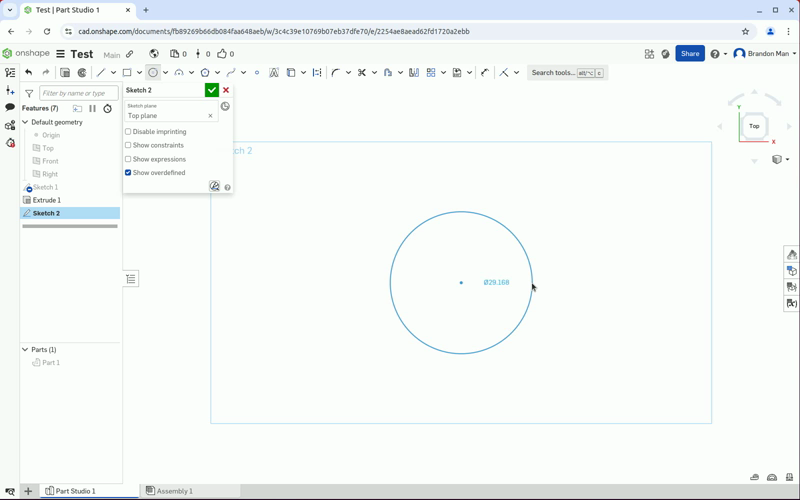
mouse_move(480, 314)
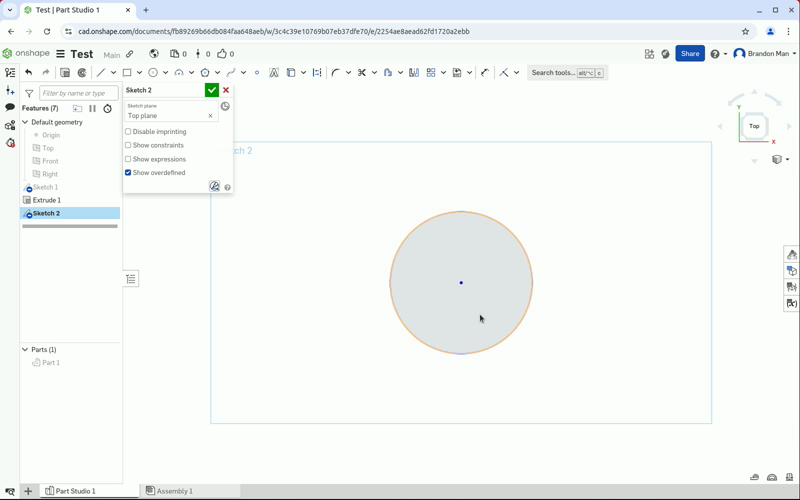
click(480, 314)
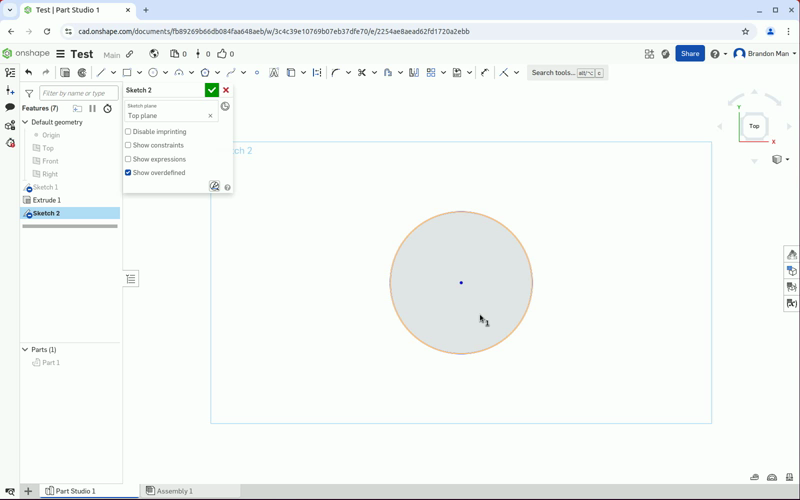
mouse_move(73, 352)
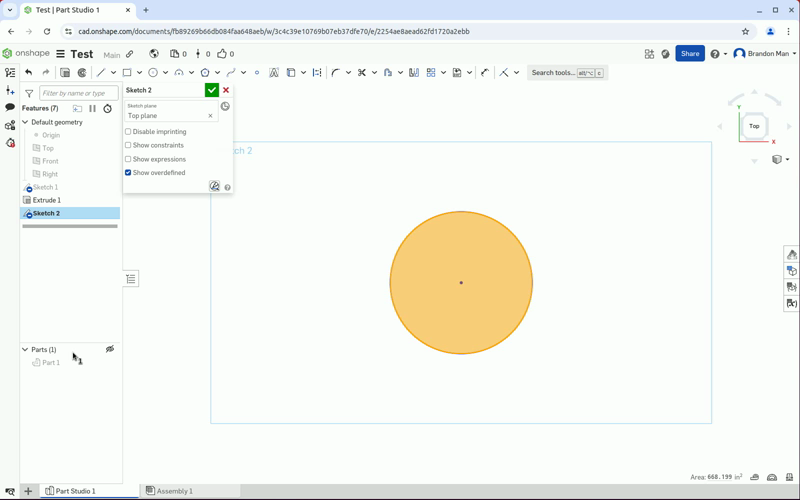
key(shift+y)
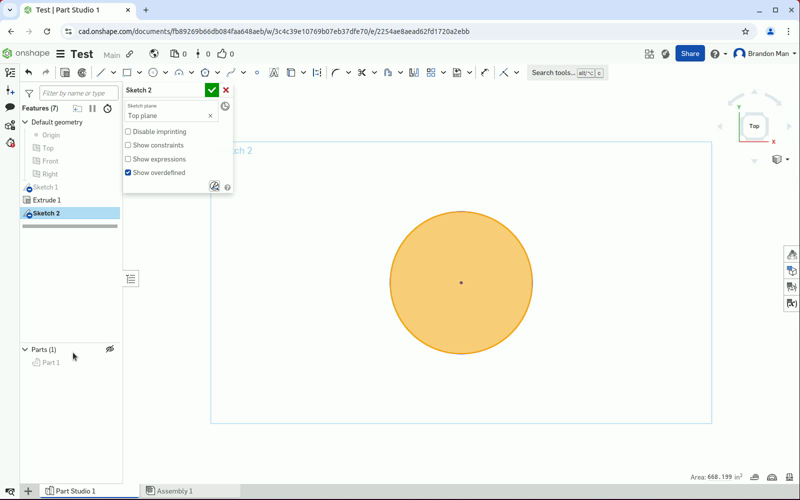
key(shift+e)
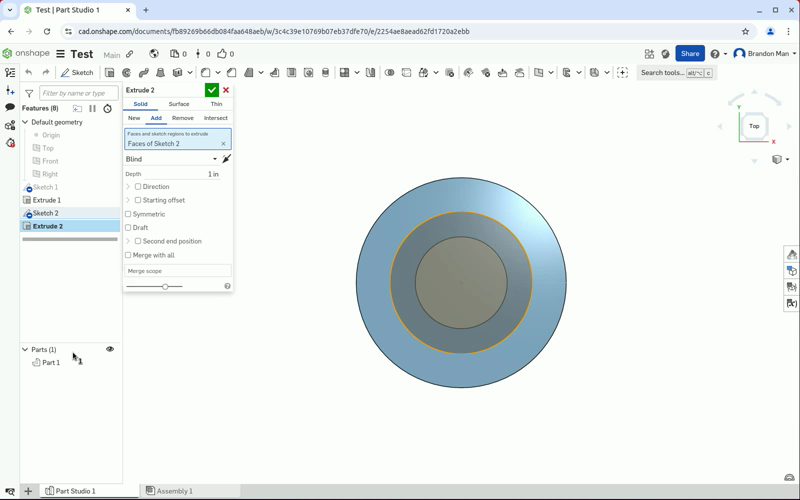
mouse_move(143, 106)
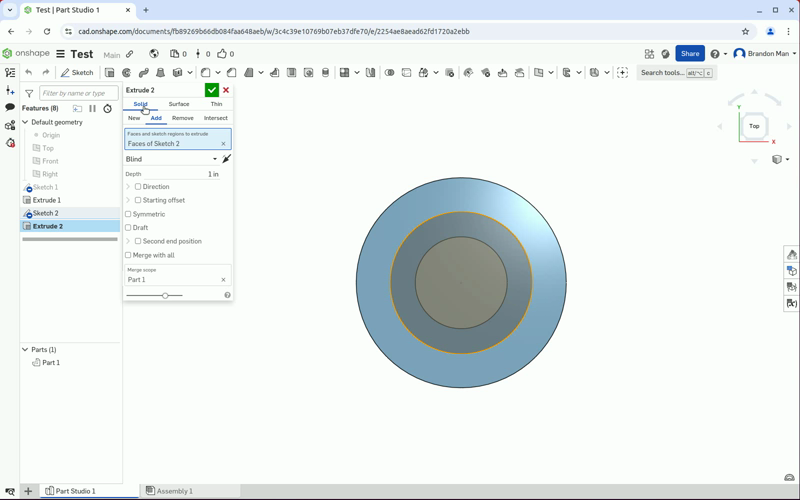
click(143, 106)
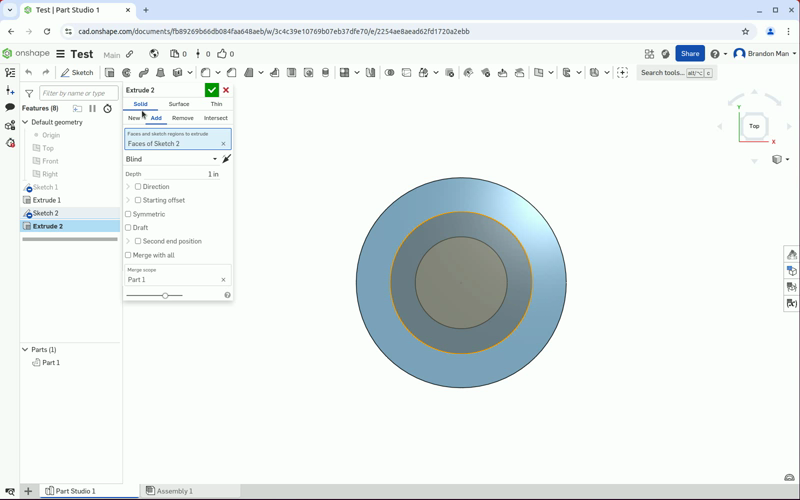
mouse_move(137, 120)
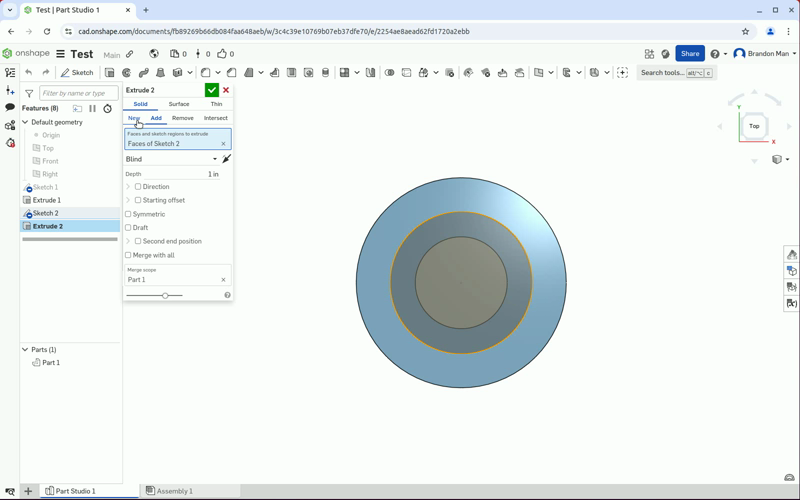
click(137, 120)
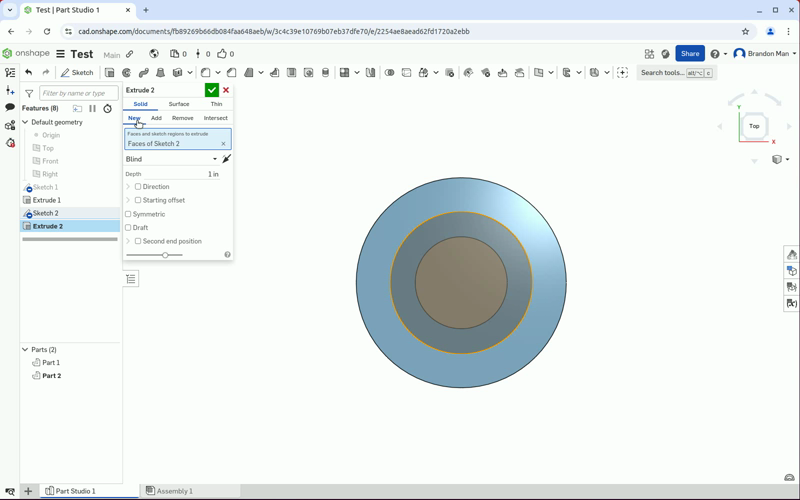
key(tab, 4)
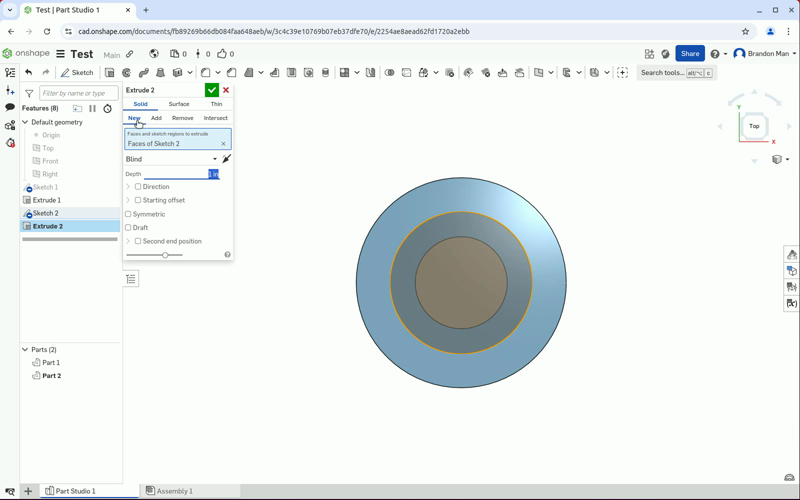
text(23.108)
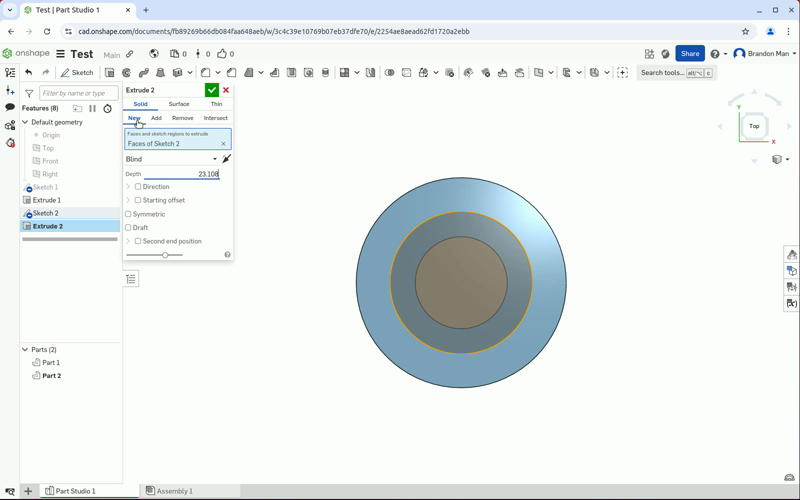
key(enter)
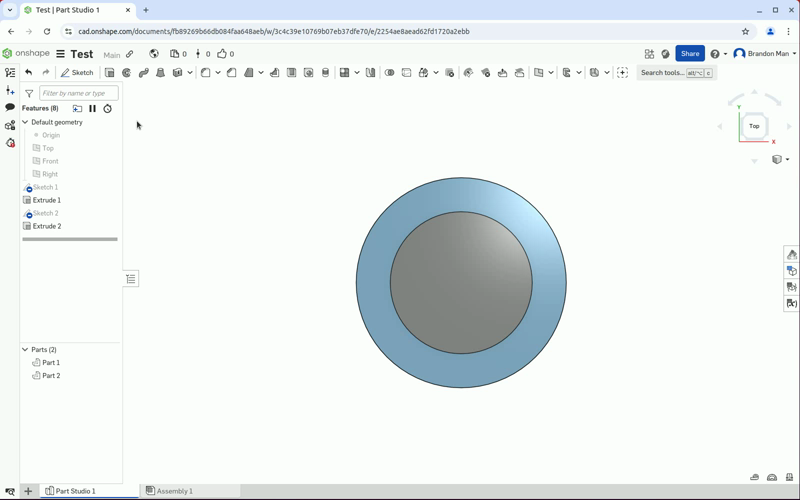
key(shift+h)
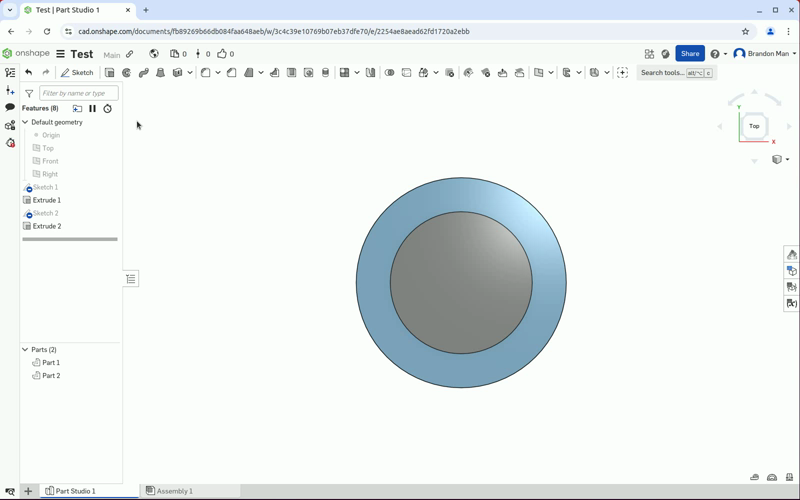
key(shift+h)
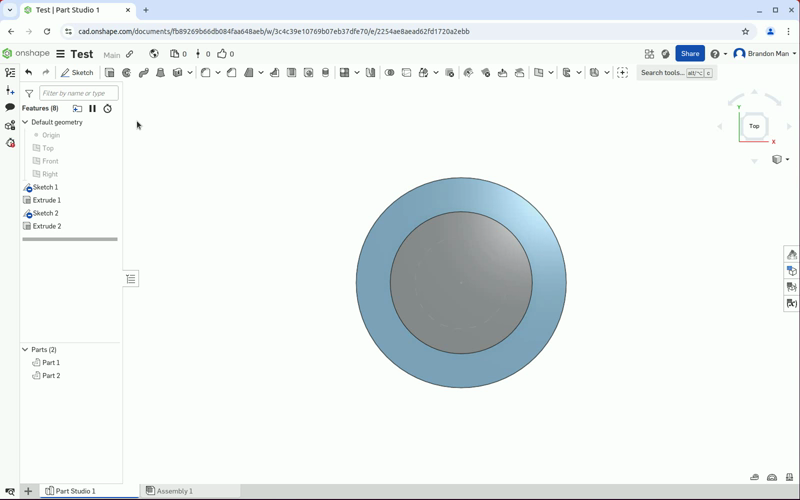
key(shift+7)
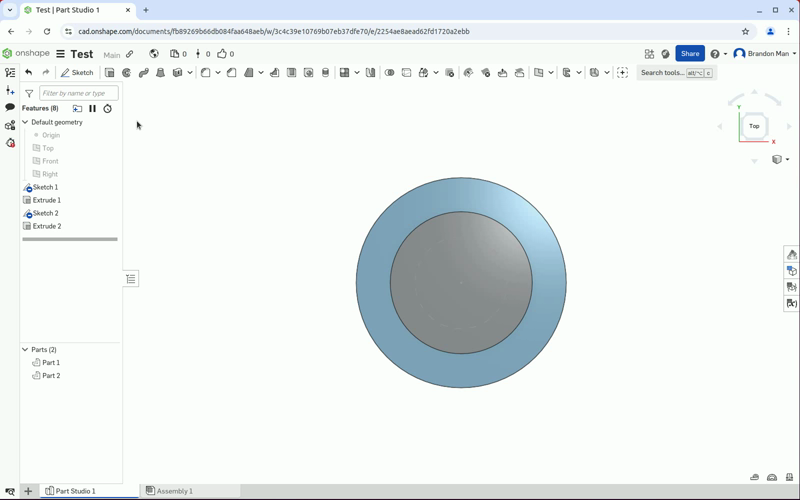
key(up, 3)
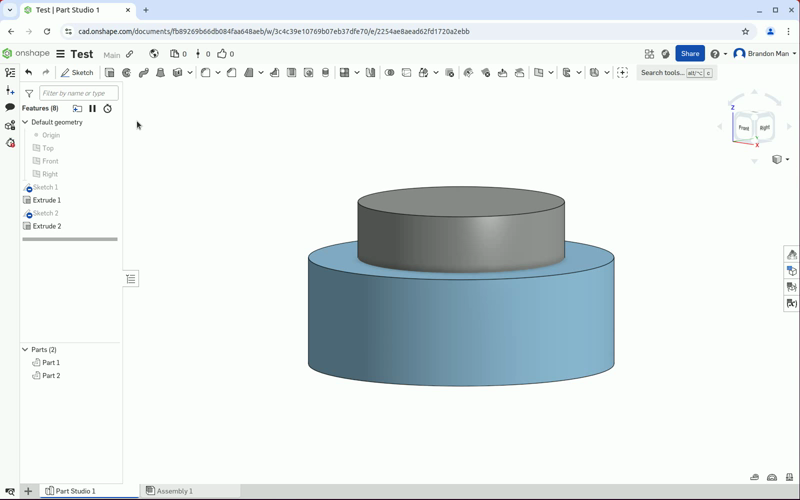
key(left, 3)
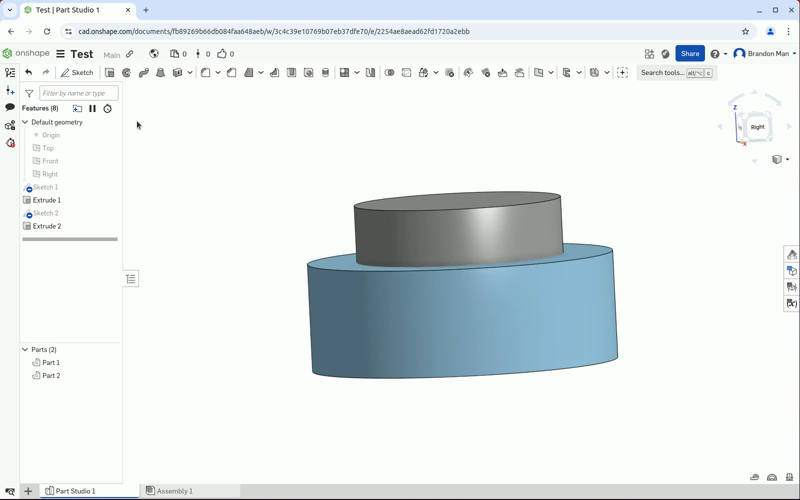
key(right, 3)
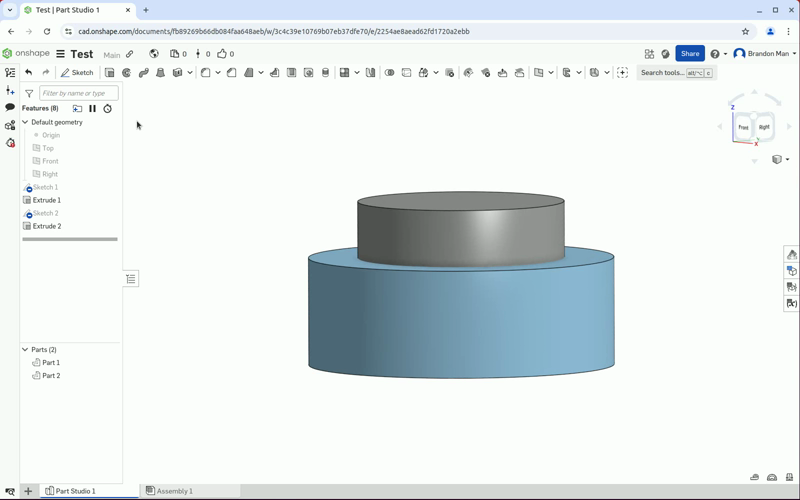
key(down, 3)
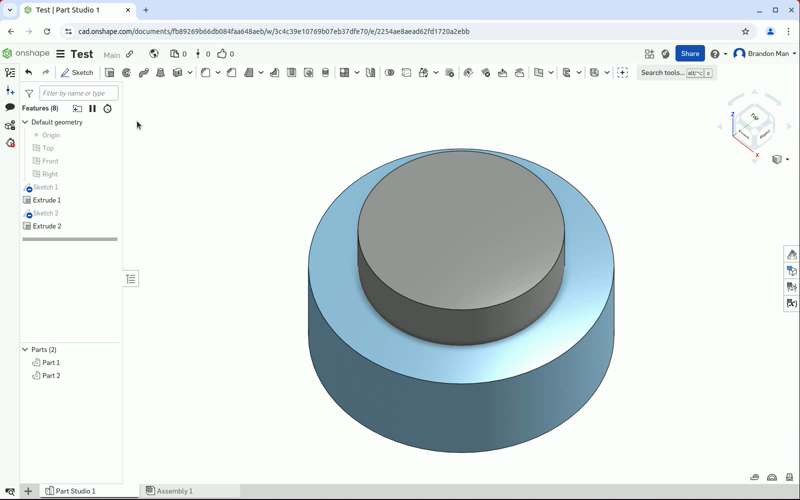
mouse_move(73, 189)
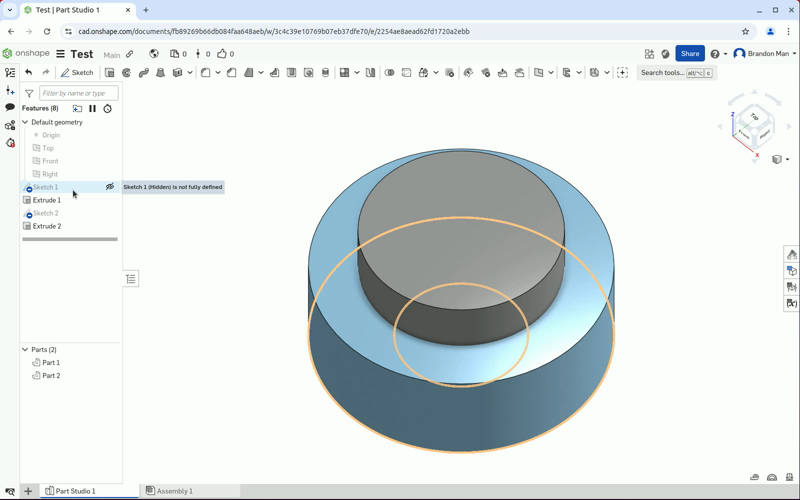
click(73, 189)